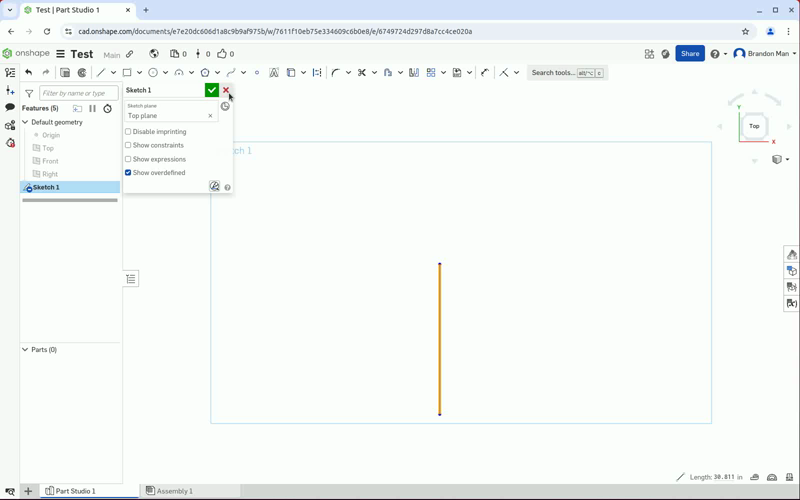
key(shift+h)
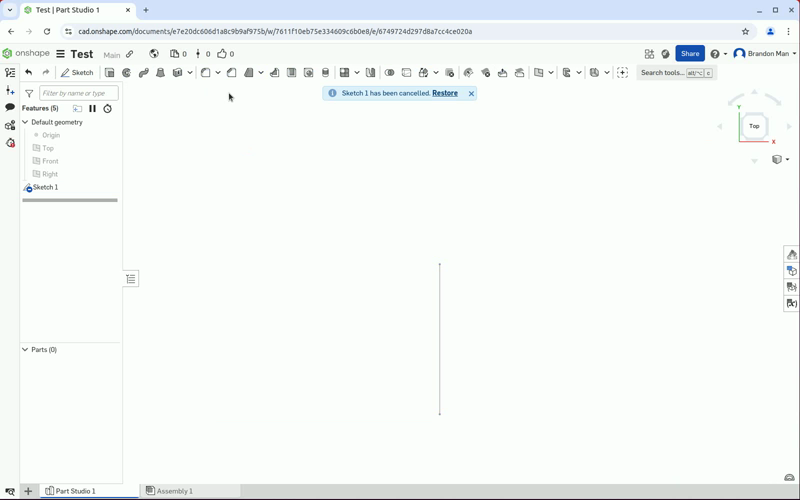
key(shift+s)
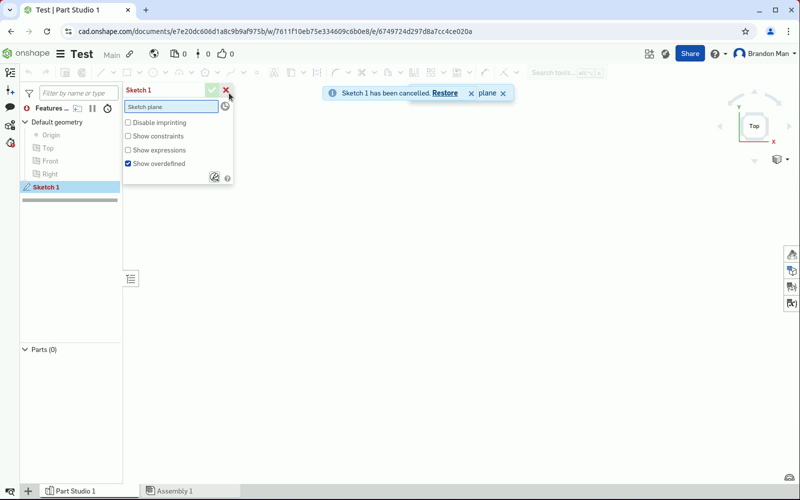
mouse_move(73, 150)
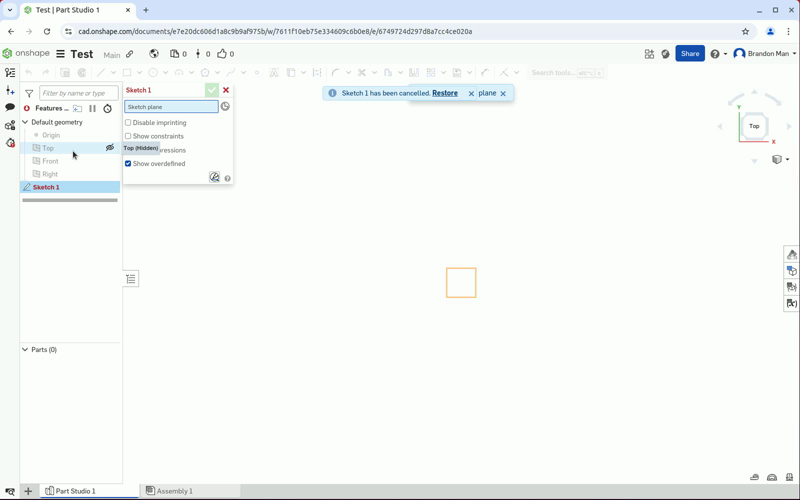
click(73, 150)
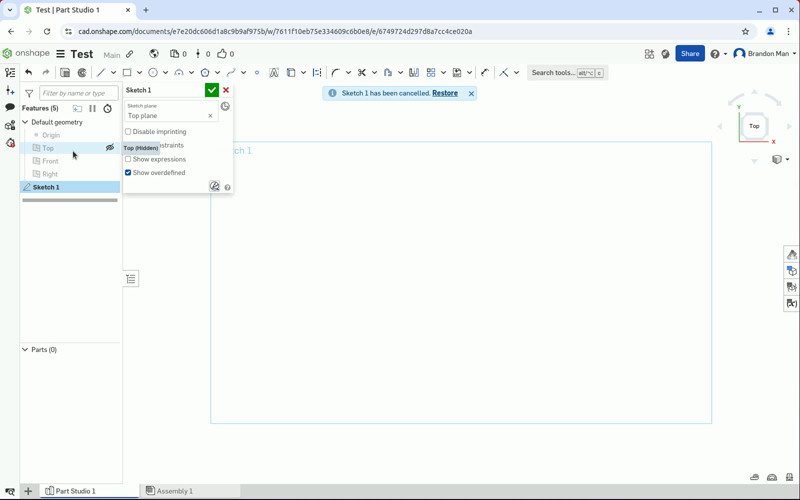
mouse_move(73, 352)
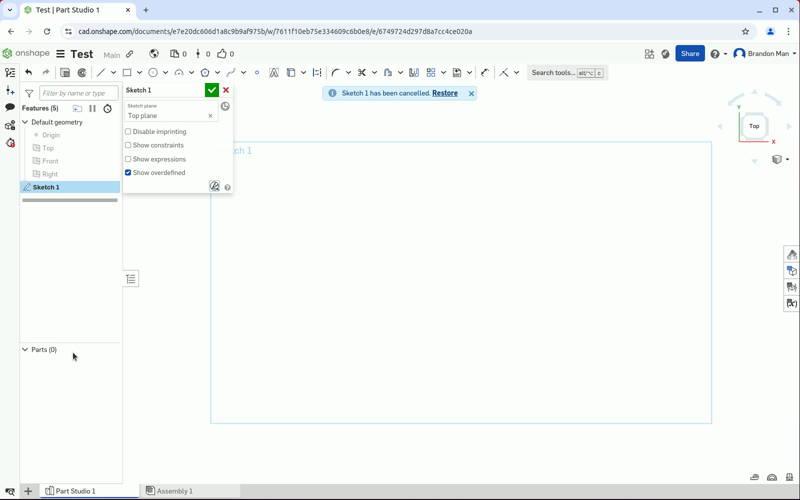
key(y)
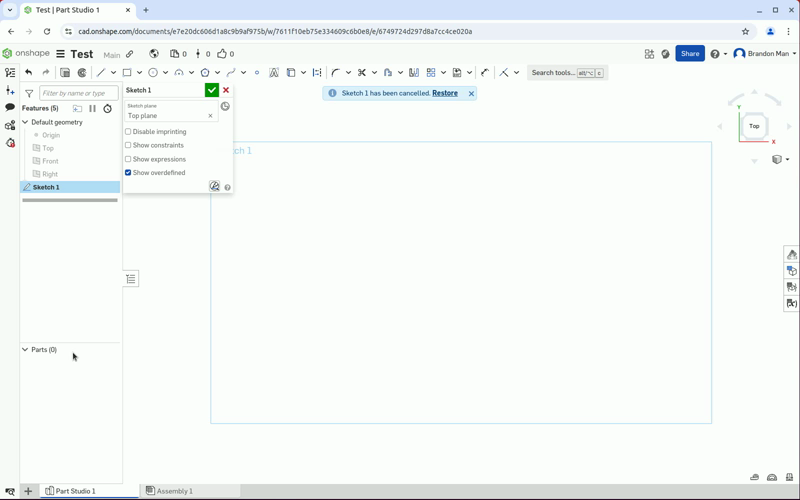
key(c)
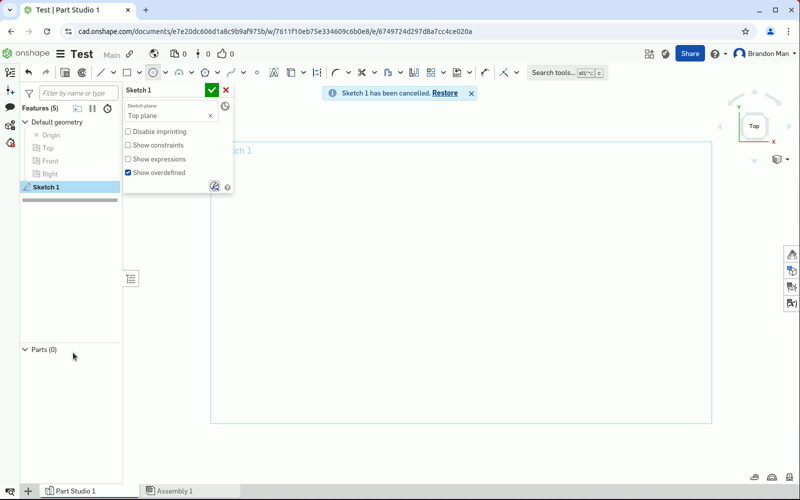
key_down(shift)
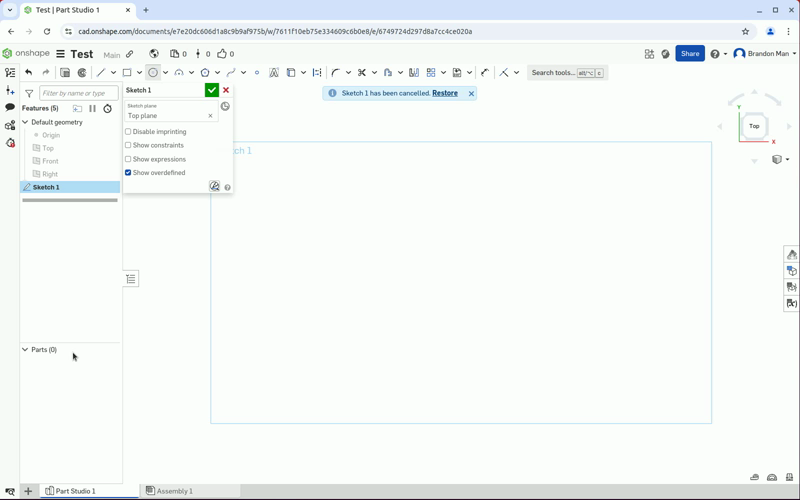
mouse_move(460, 282)
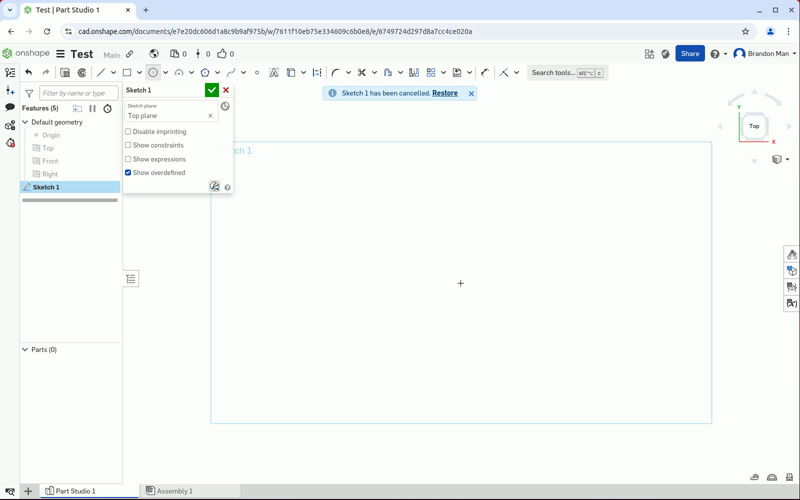
click(460, 282)
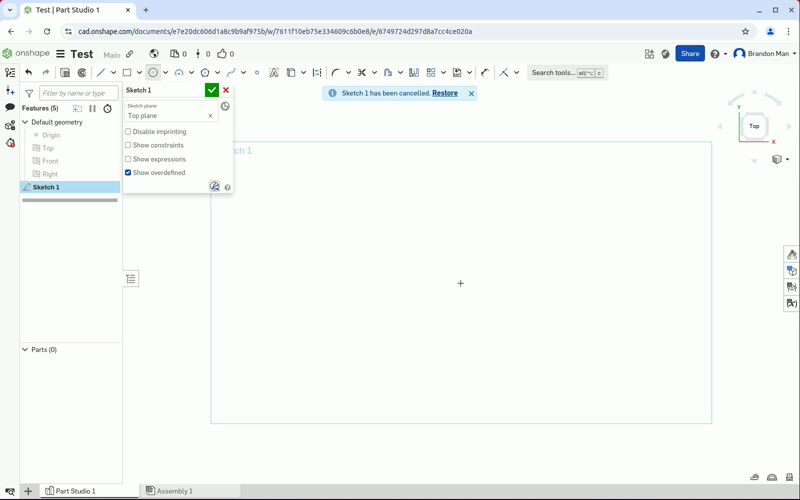
key_up(shift)
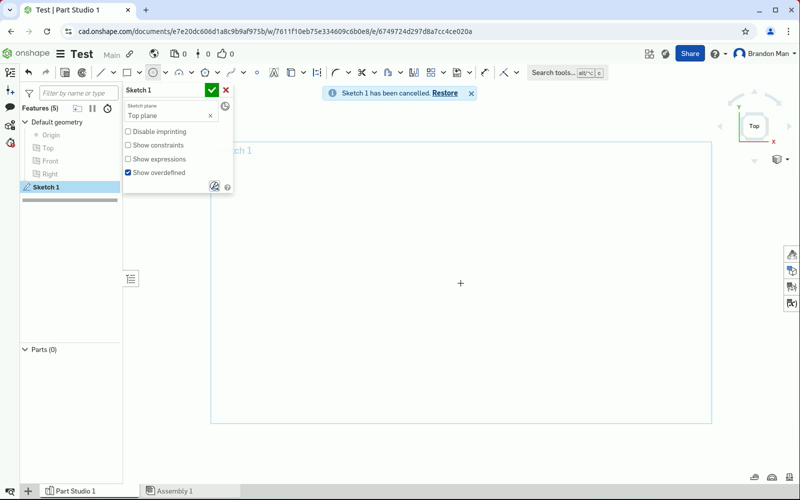
mouse_move(492, 282)
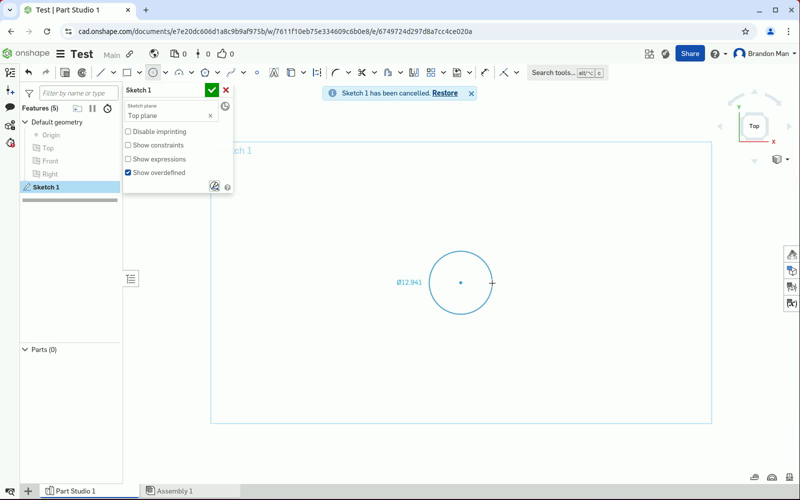
click(492, 282)
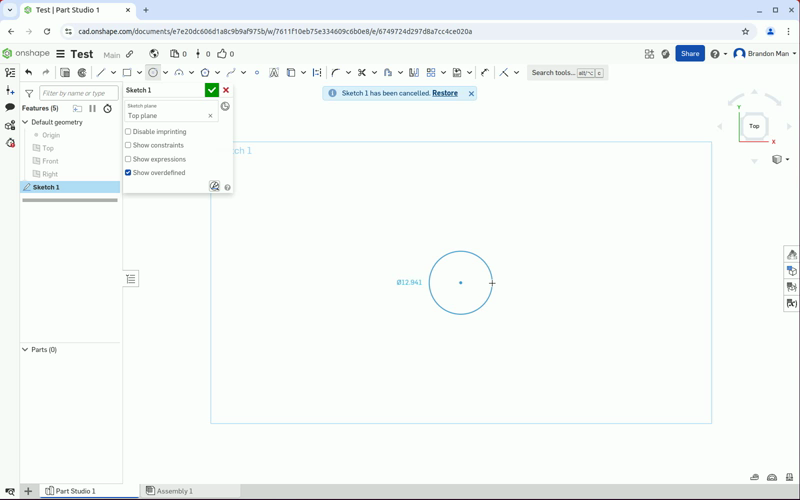
key(esc)
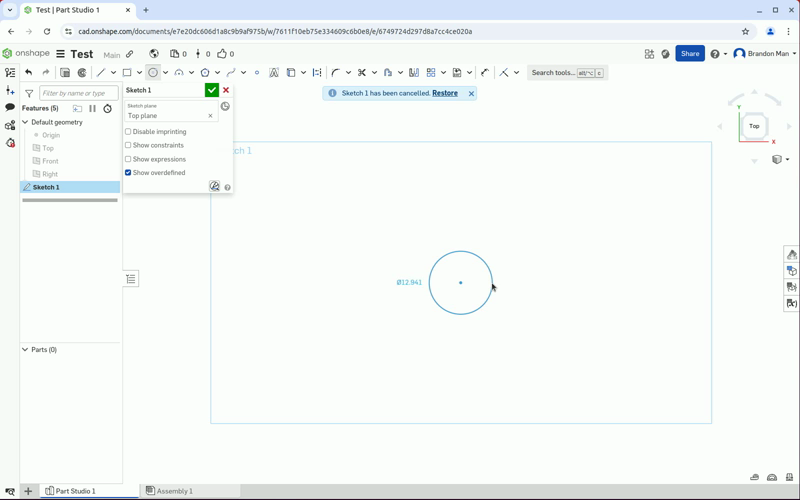
mouse_move(477, 262)
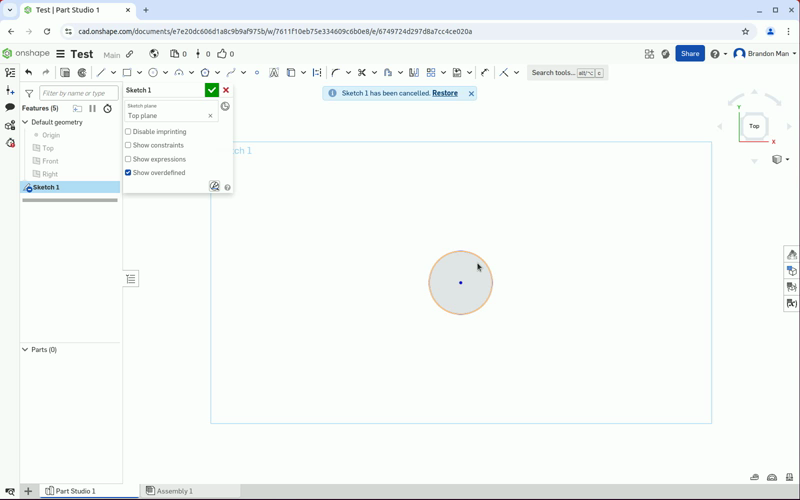
click(477, 262)
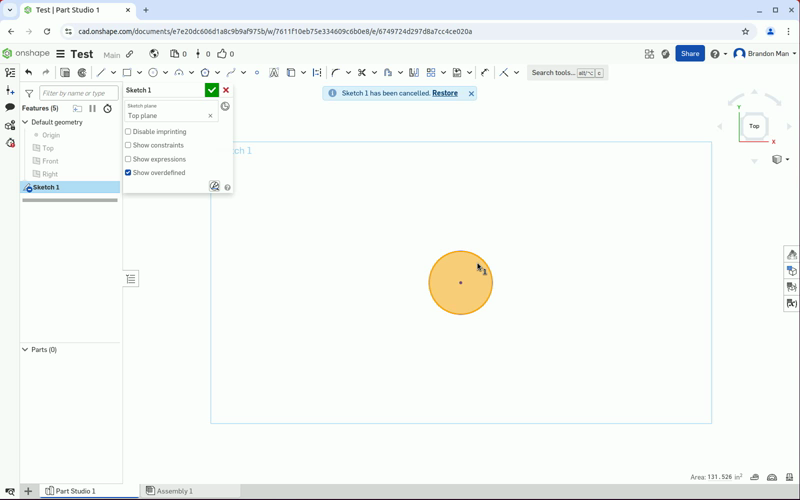
mouse_move(73, 352)
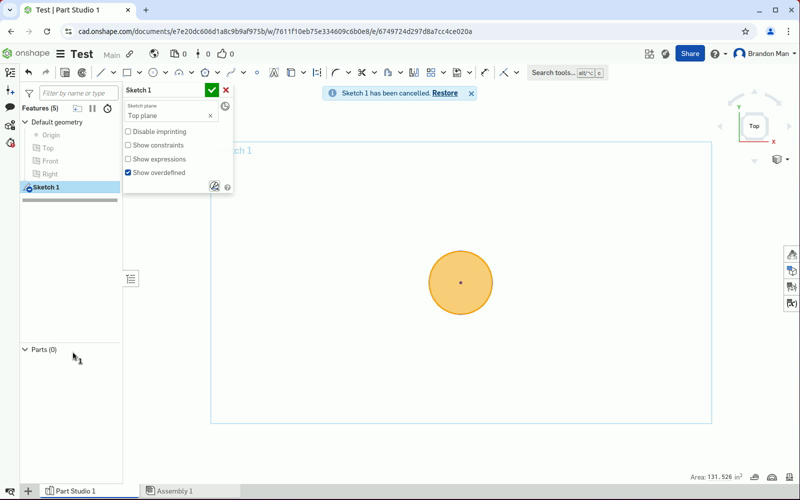
key(shift+y)
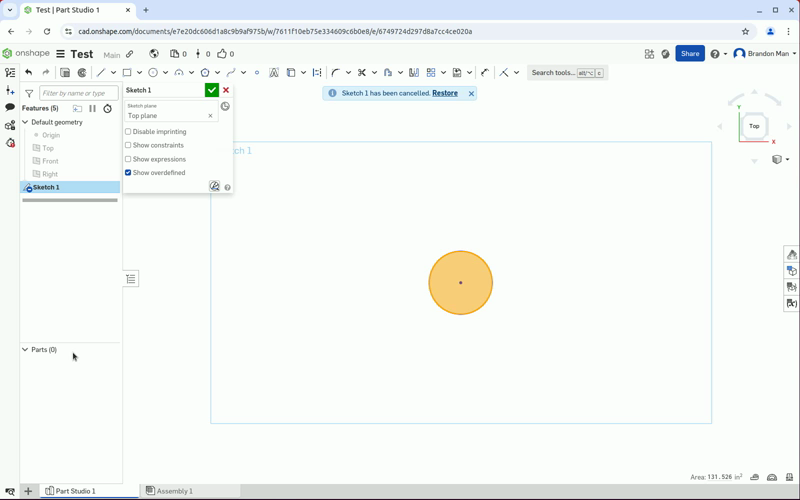
key(shift+e)
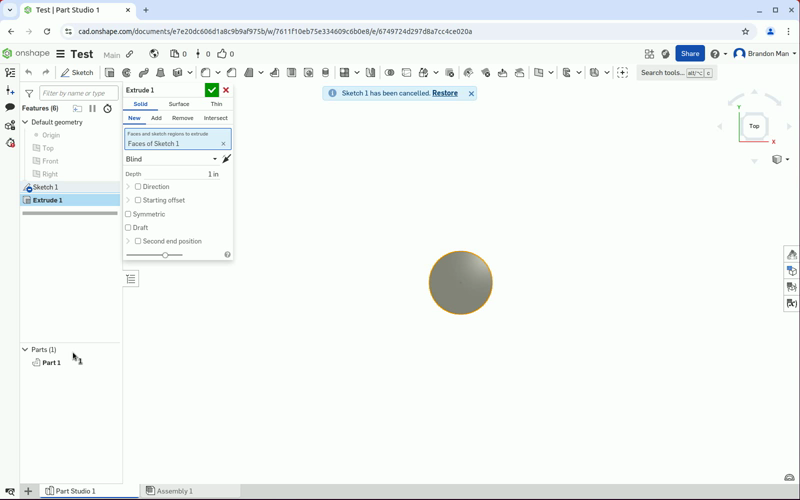
mouse_move(143, 106)
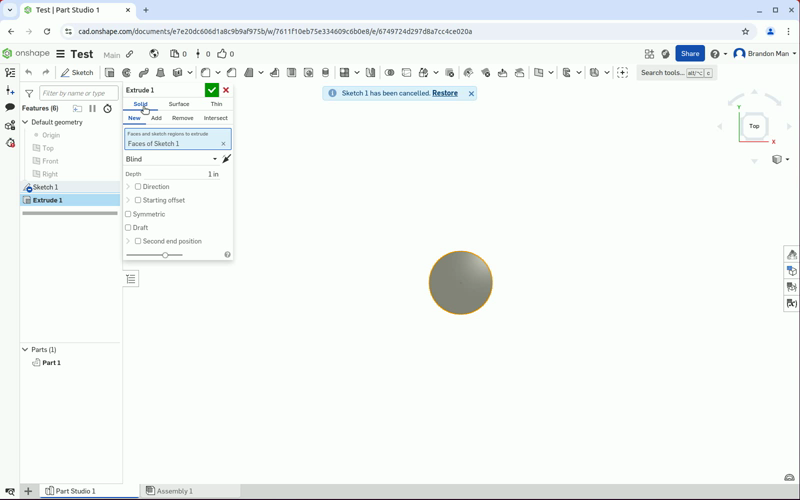
click(143, 106)
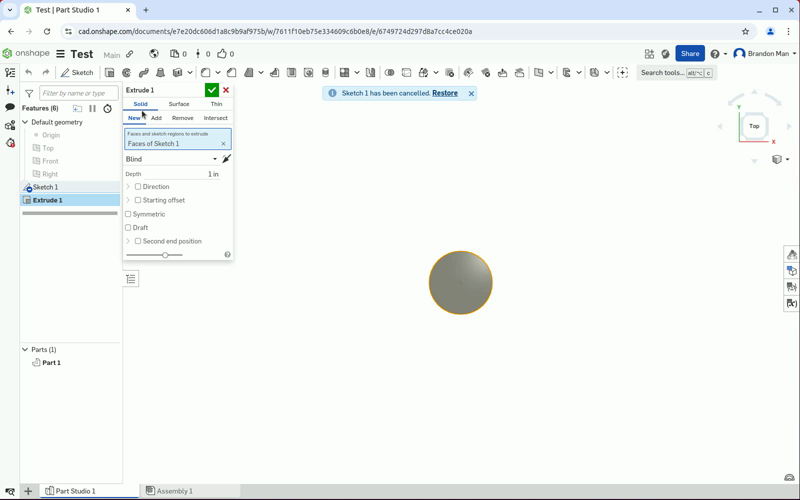
mouse_move(137, 120)
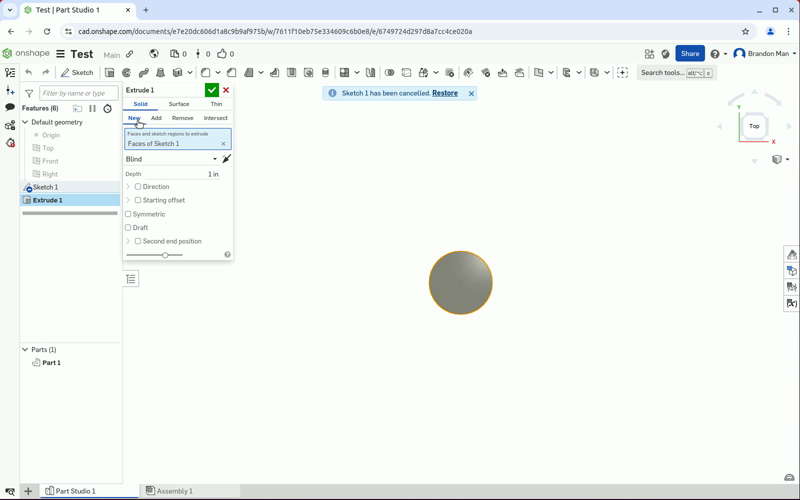
click(137, 120)
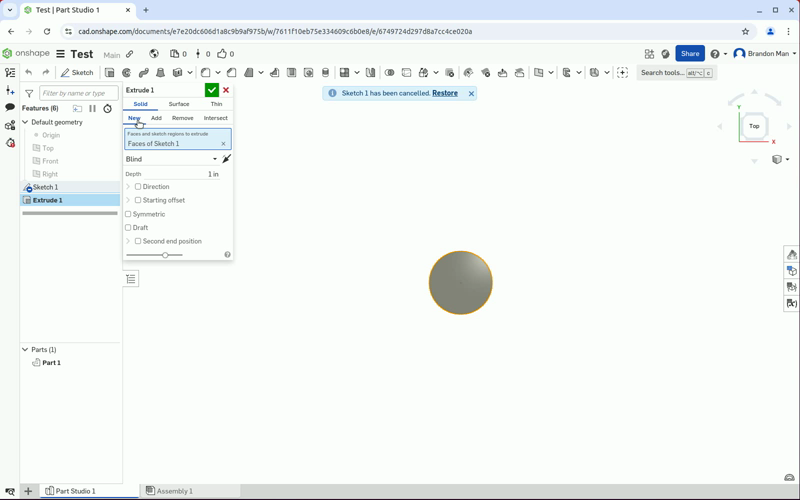
key(tab, 4)
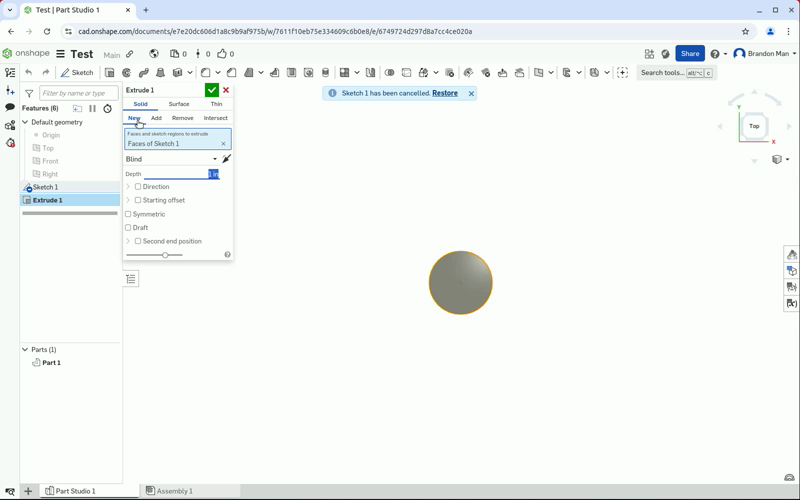
text(1.685)
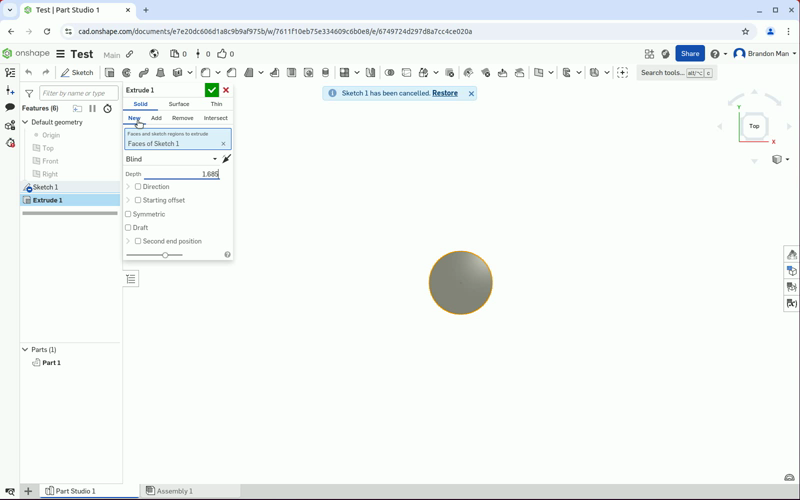
key(enter)
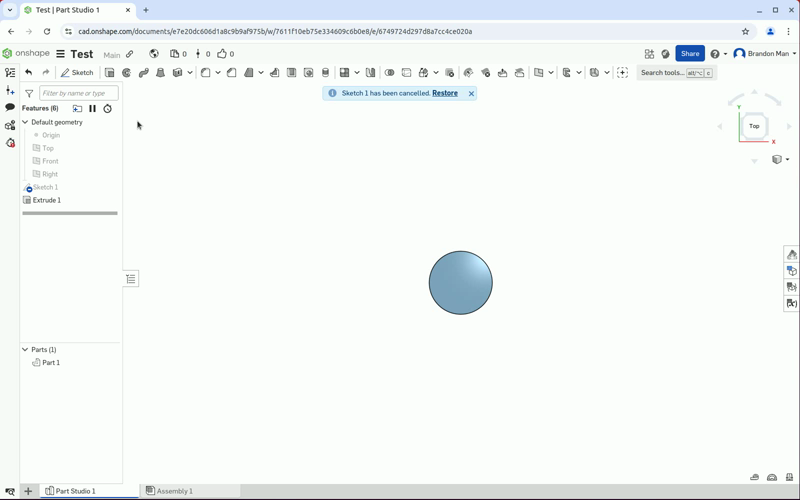
key(shift+h)
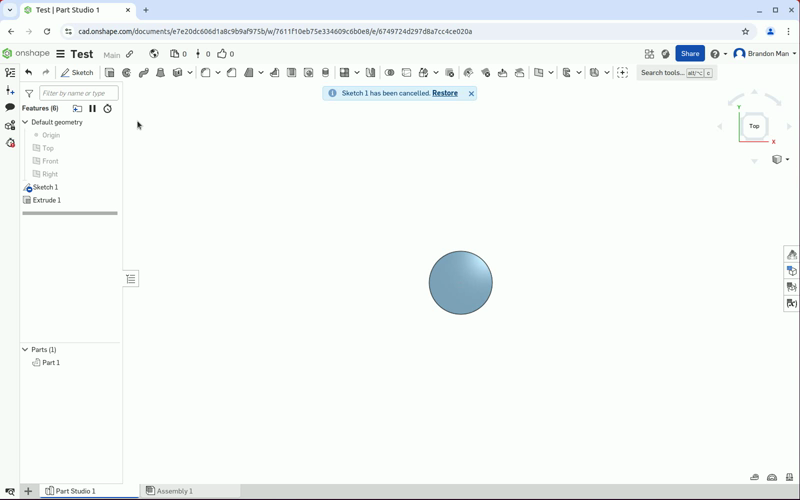
key(shift+h)
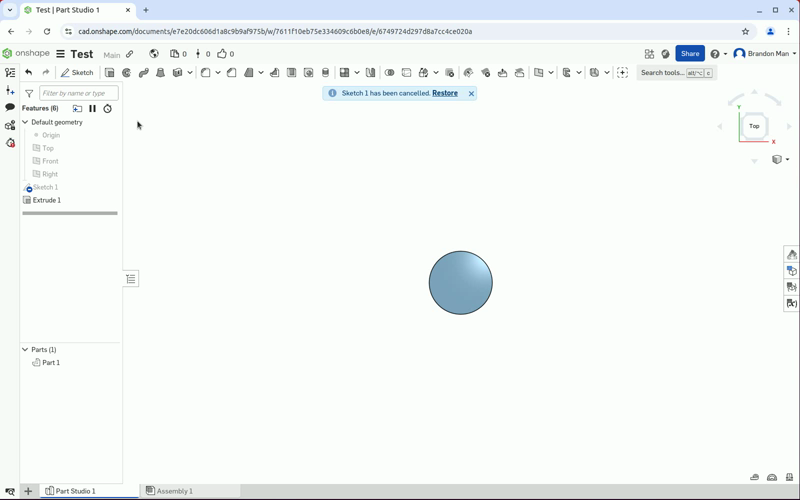
mouse_move(73, 189)
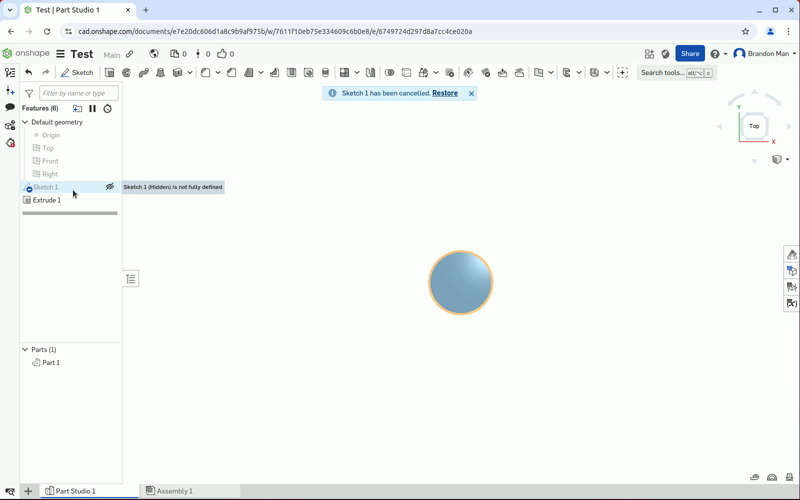
click(73, 189)
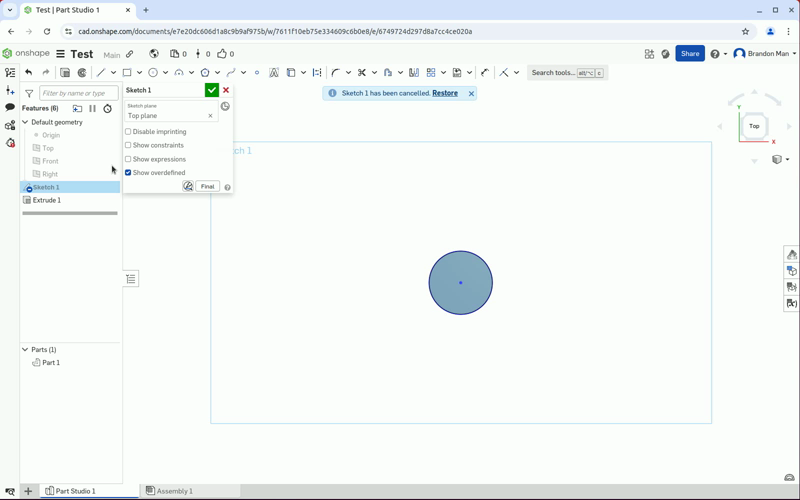
mouse_move(229, 92)
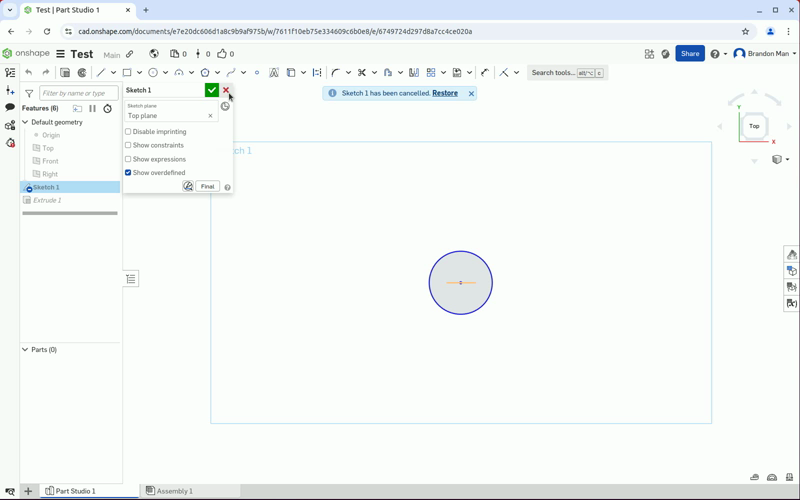
click(229, 92)
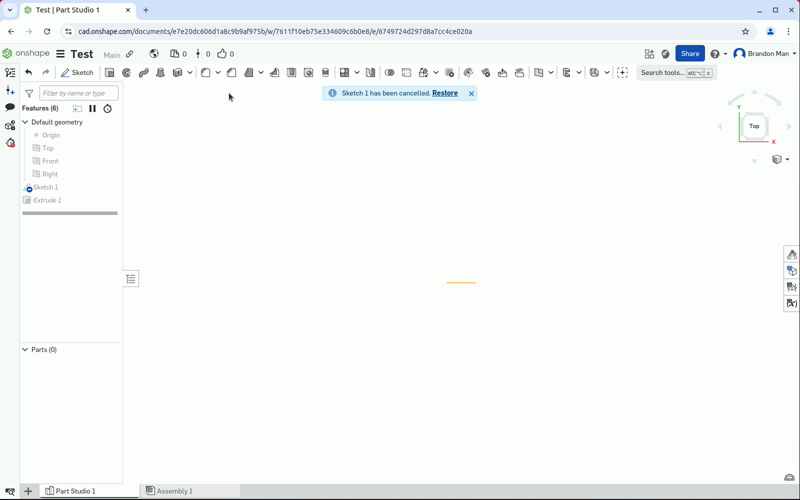
mouse_move(541, 75)
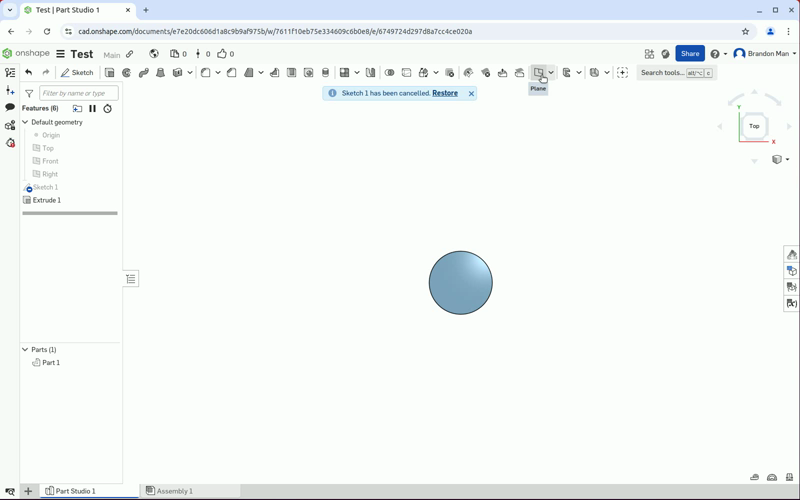
click(541, 75)
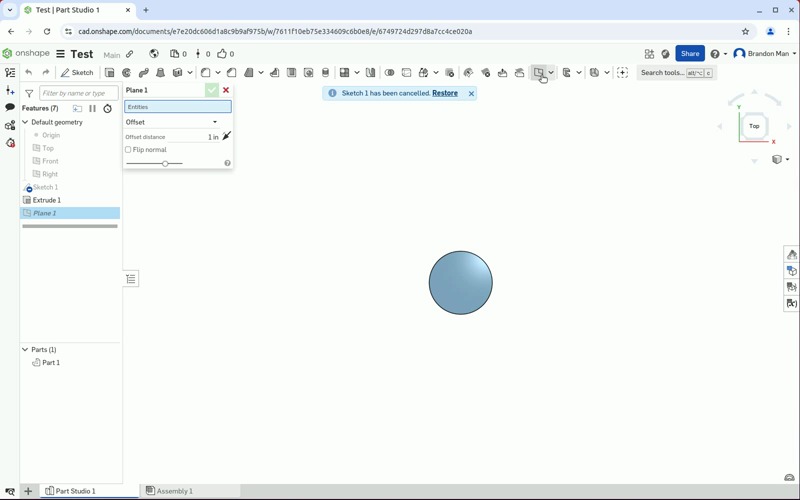
mouse_move(73, 150)
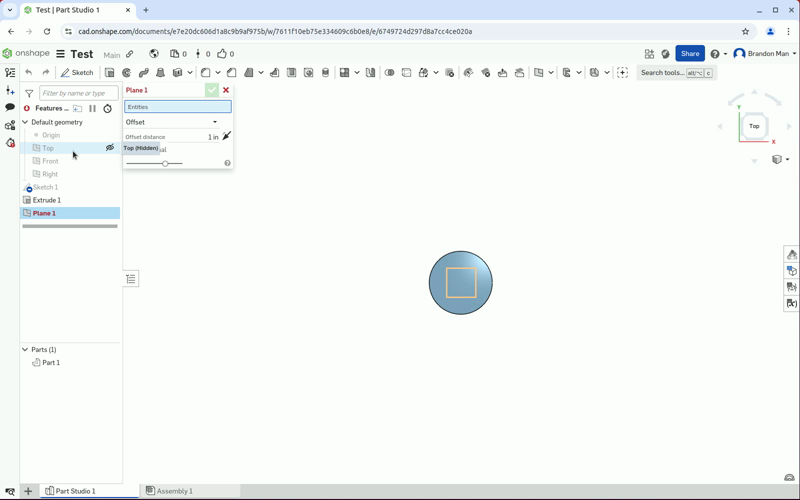
click(73, 150)
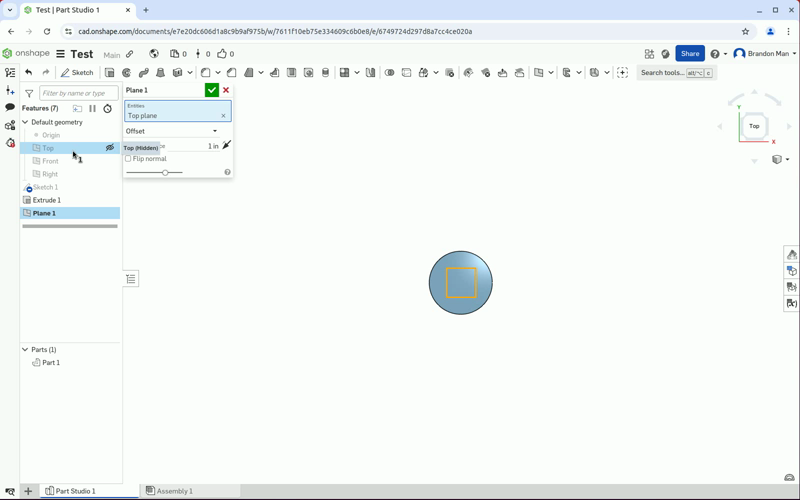
key(tab, 2)
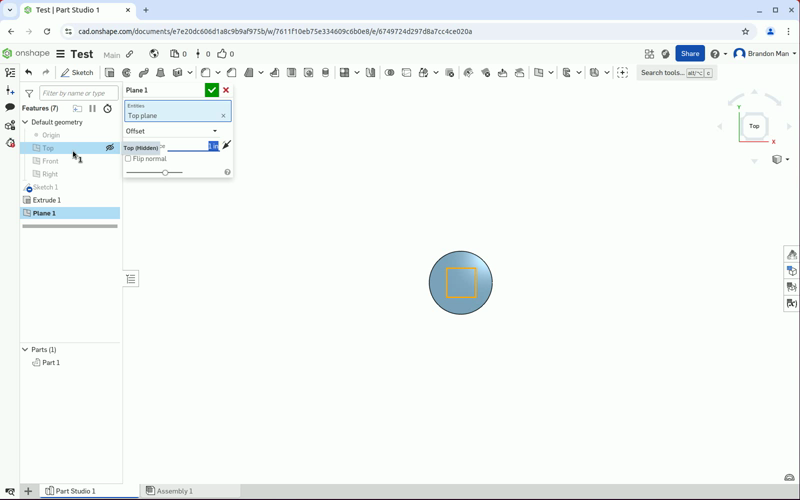
text(1.695)
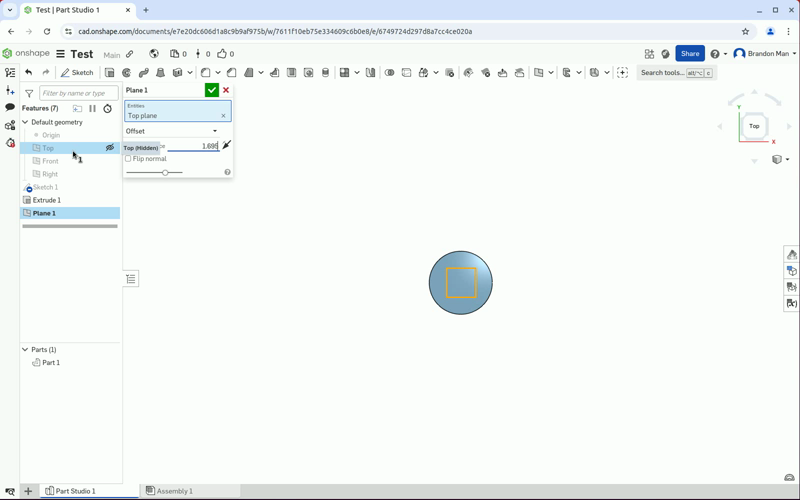
key(enter, 2)
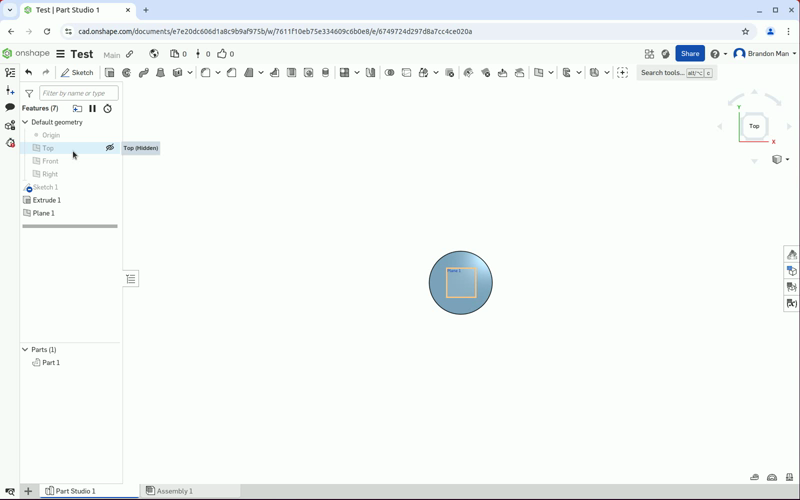
key(shift+s)
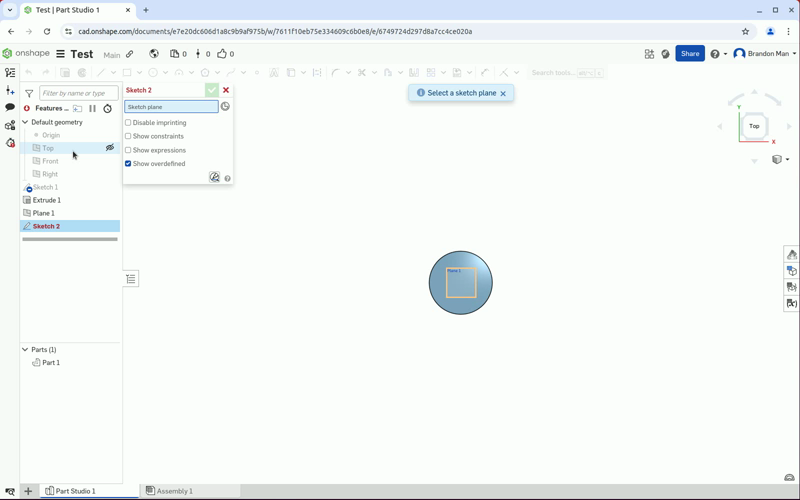
mouse_move(73, 215)
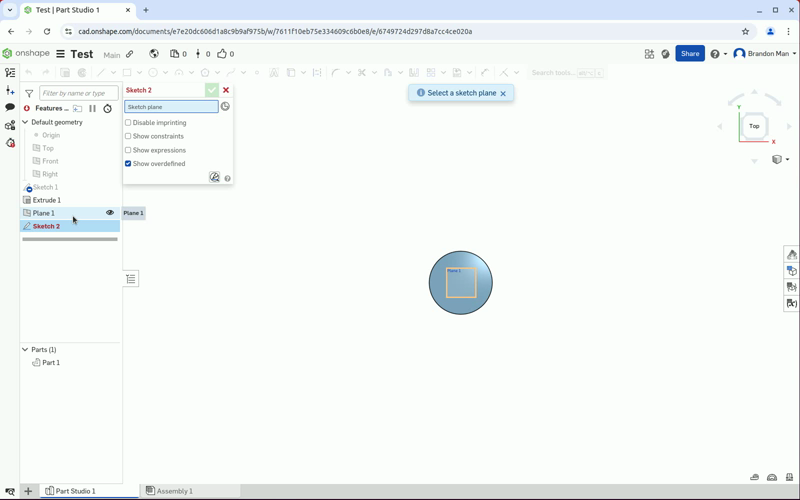
click(73, 215)
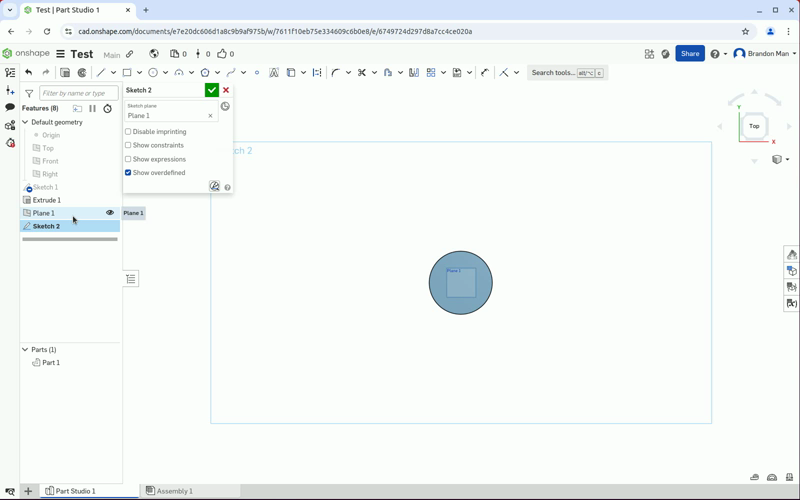
mouse_move(73, 352)
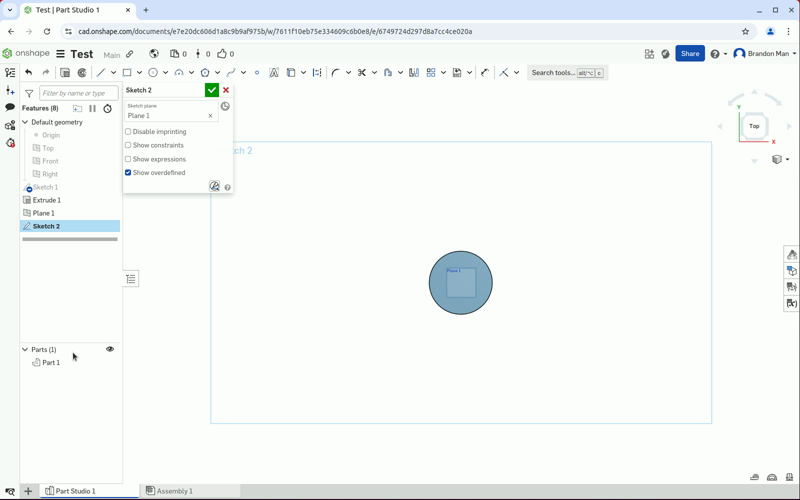
key(y)
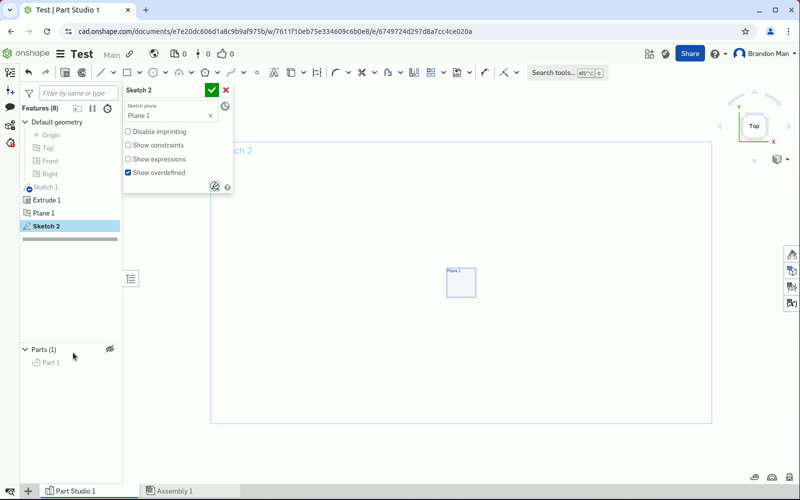
key(c)
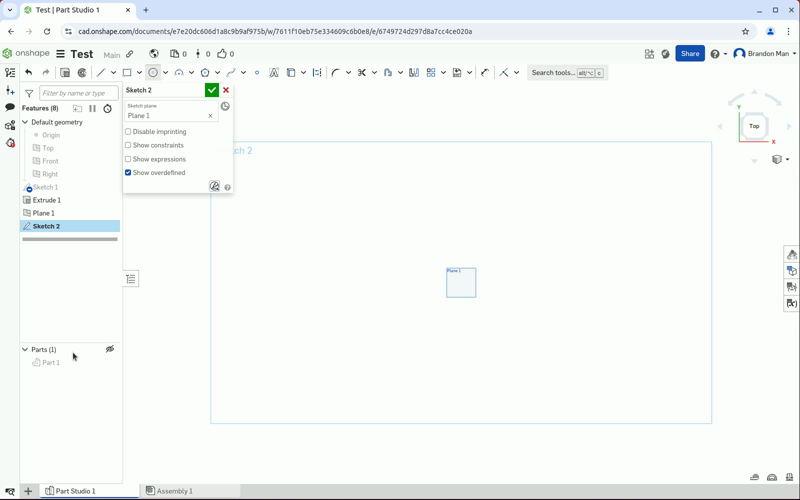
key_down(shift)
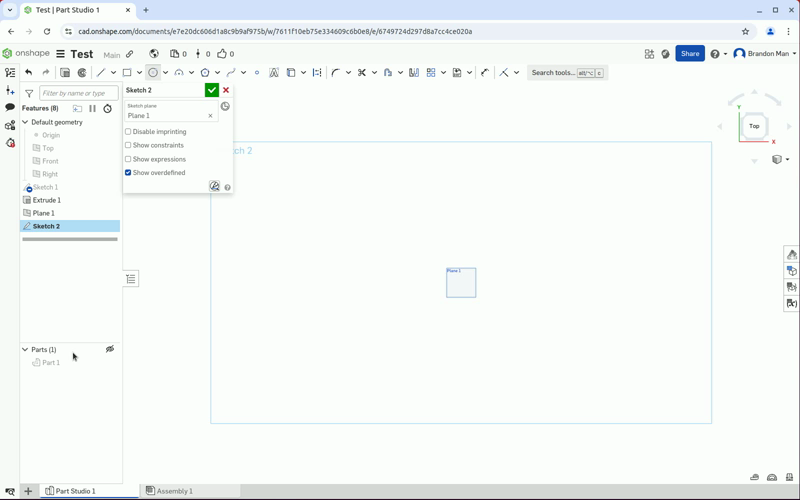
mouse_move(461, 282)
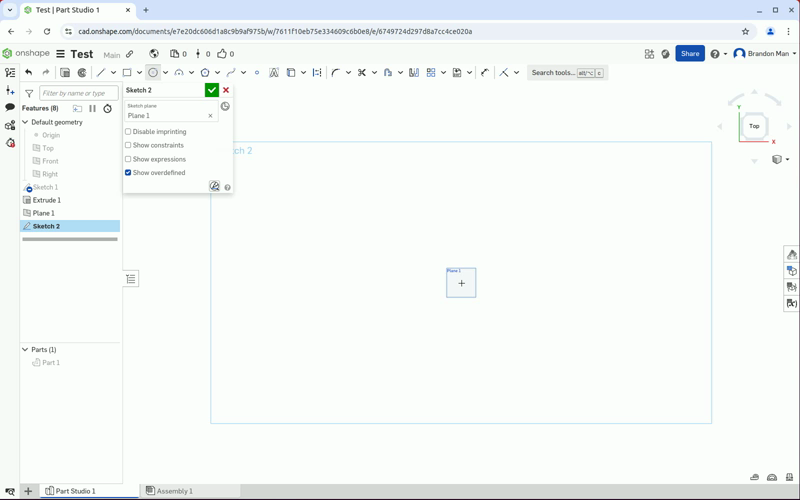
click(461, 282)
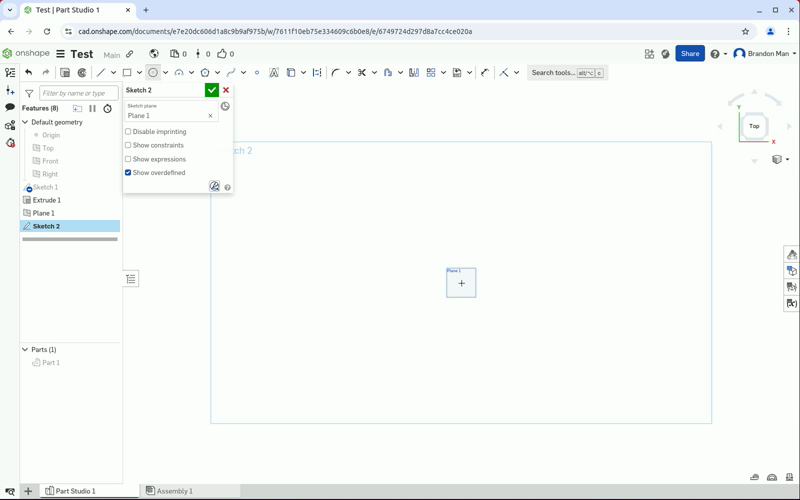
key_up(shift)
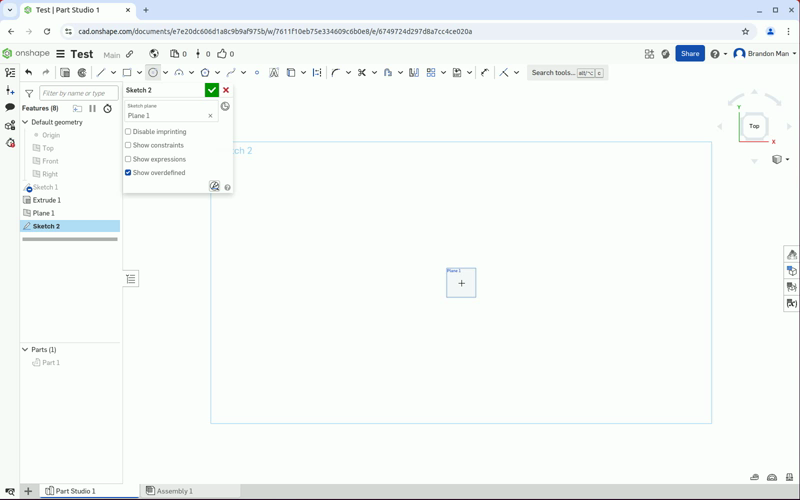
mouse_move(482, 282)
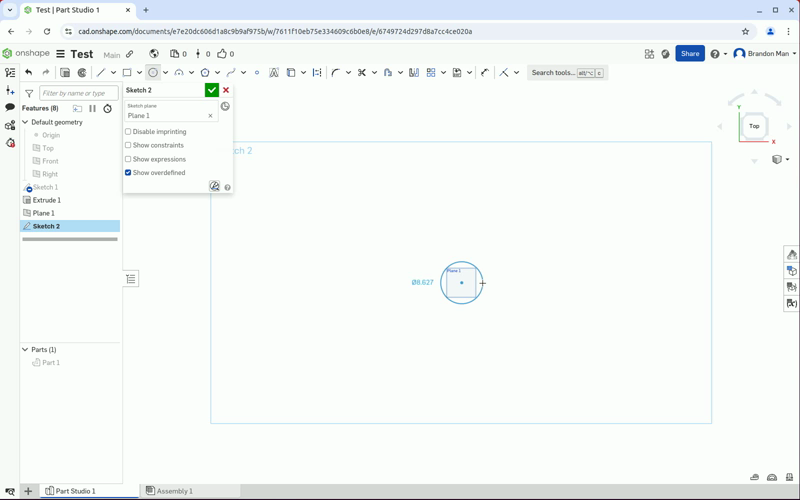
click(482, 282)
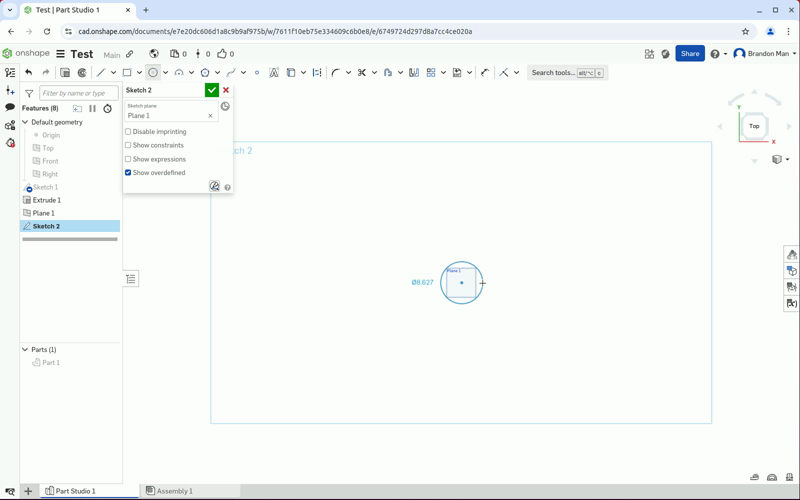
key(esc)
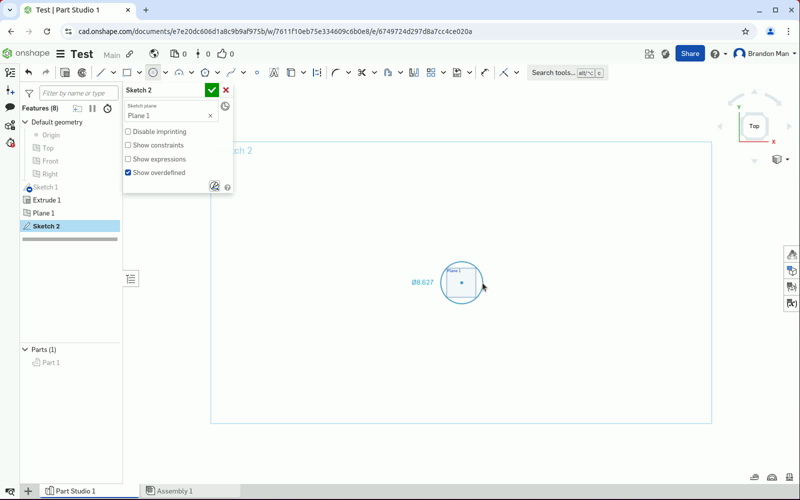
mouse_move(476, 268)
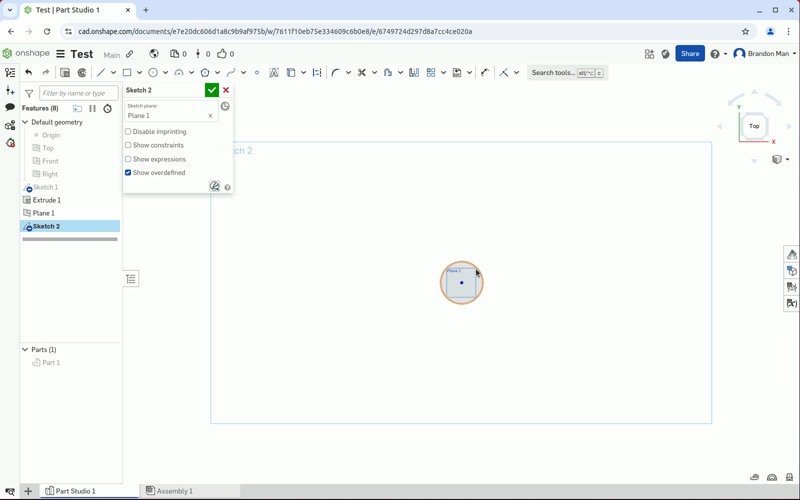
scroll(6)
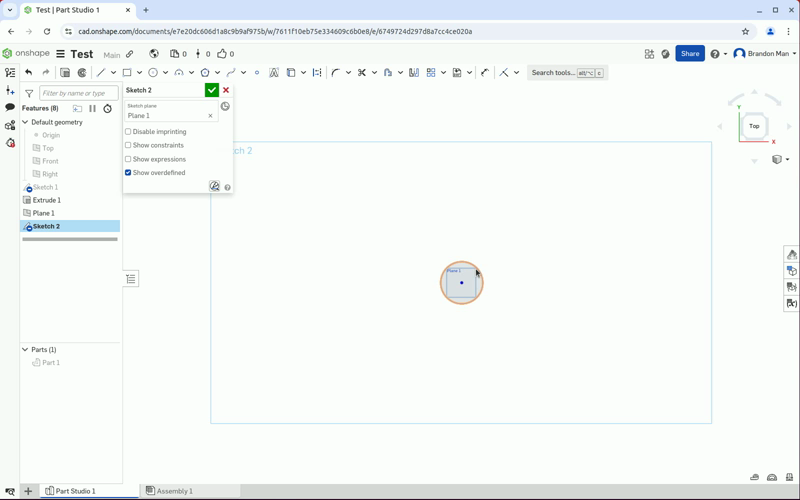
scroll(6)
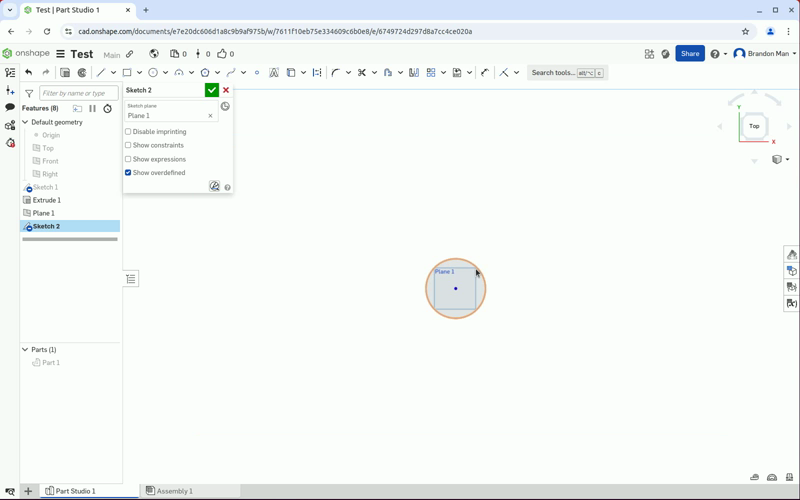
scroll(6)
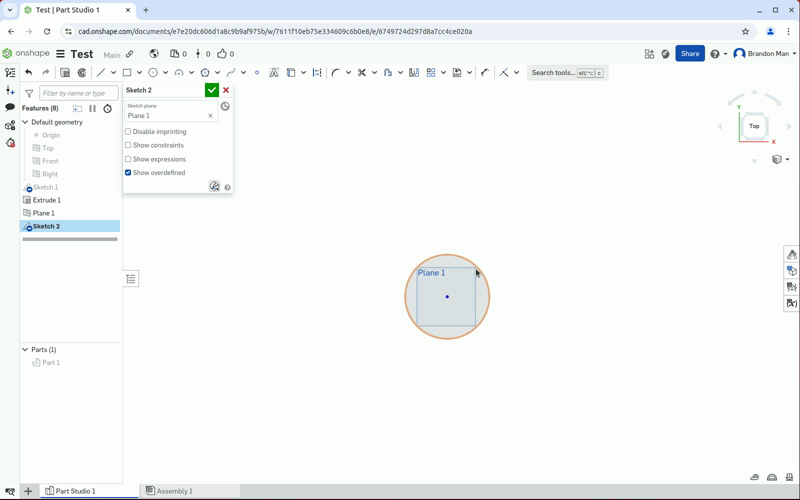
scroll(6)
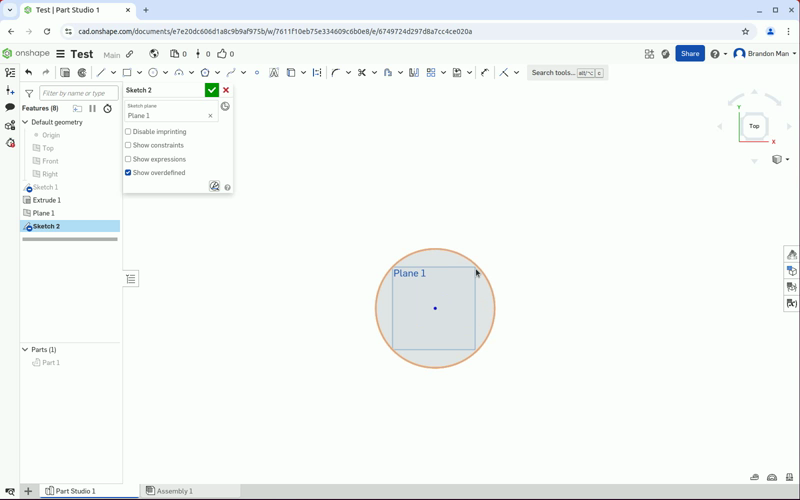
scroll(6)
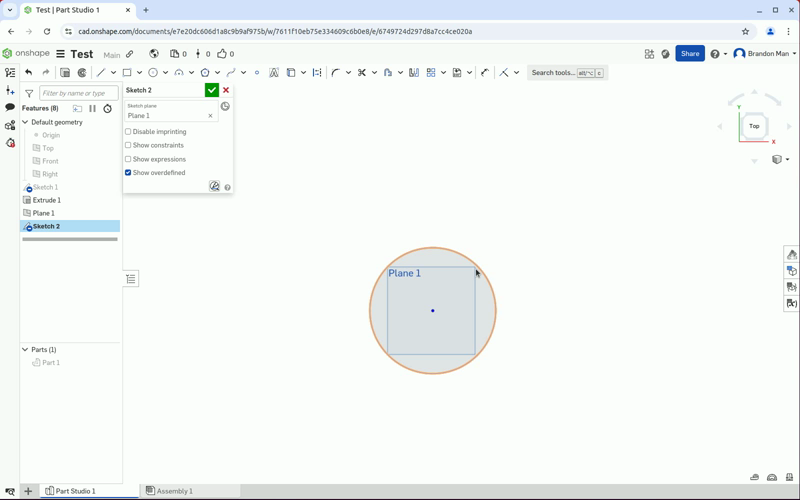
scroll(6)
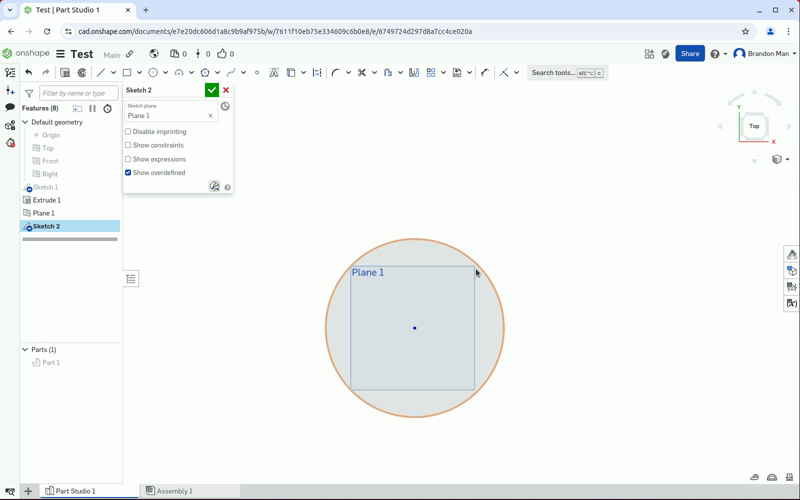
scroll(6)
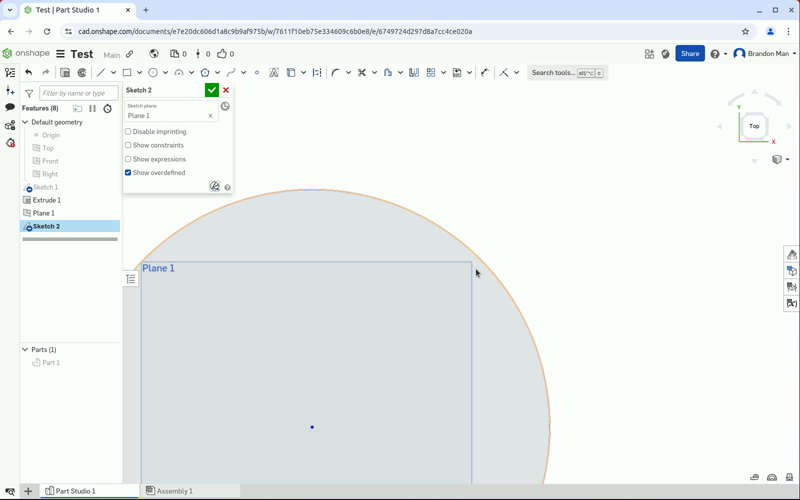
click(476, 268)
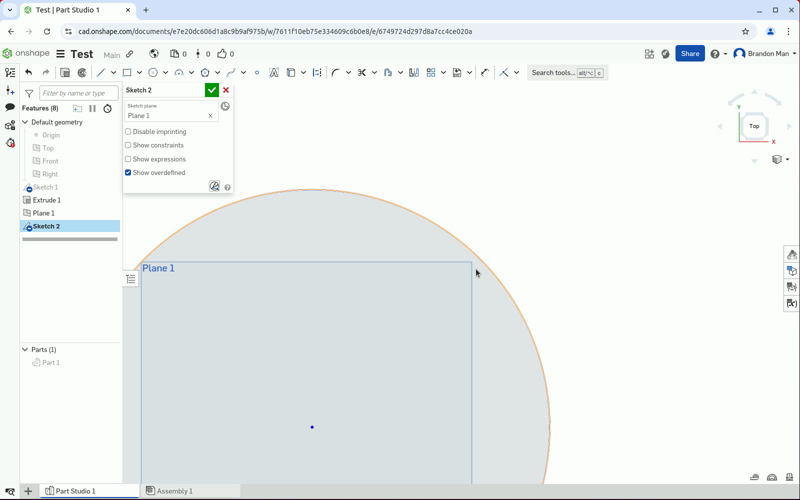
scroll(-6)
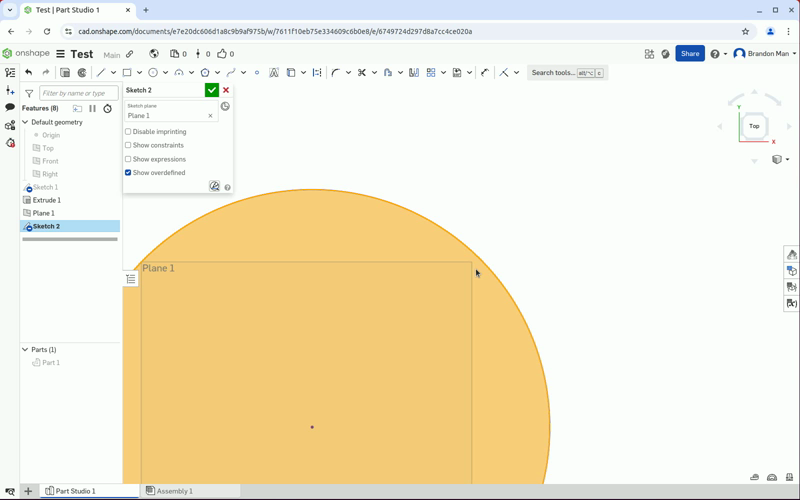
scroll(-6)
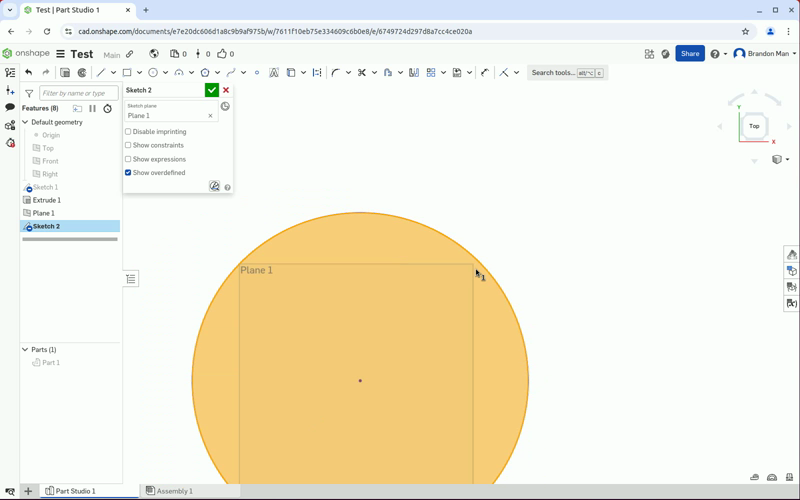
scroll(-6)
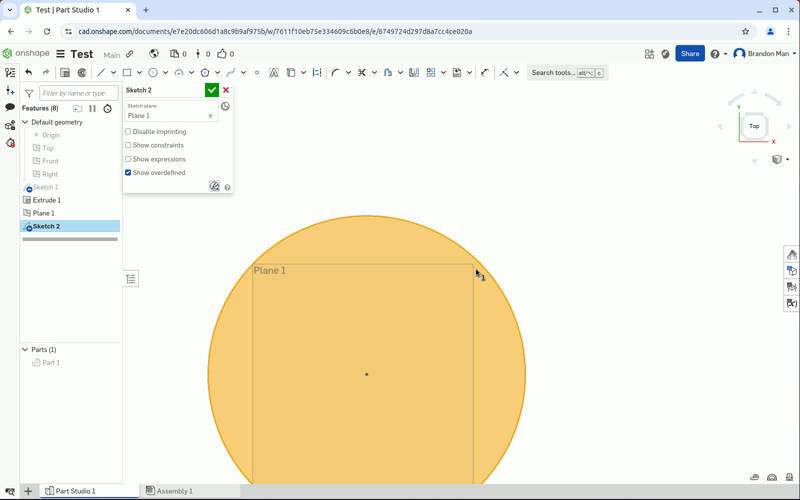
scroll(-6)
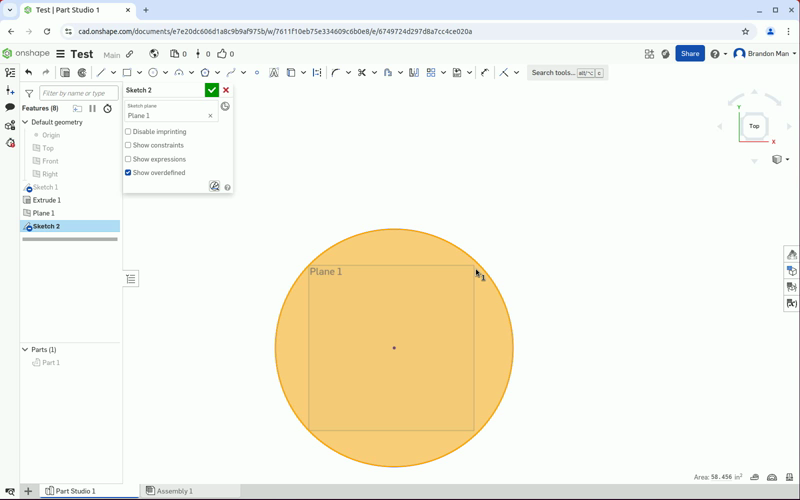
scroll(-6)
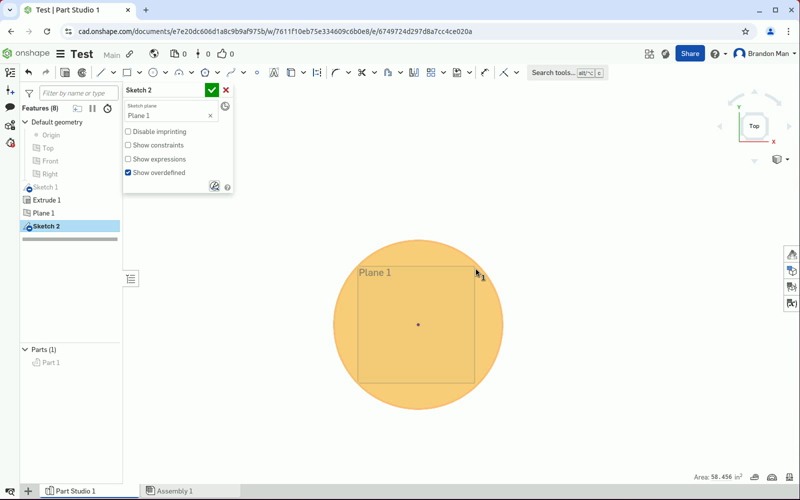
scroll(-6)
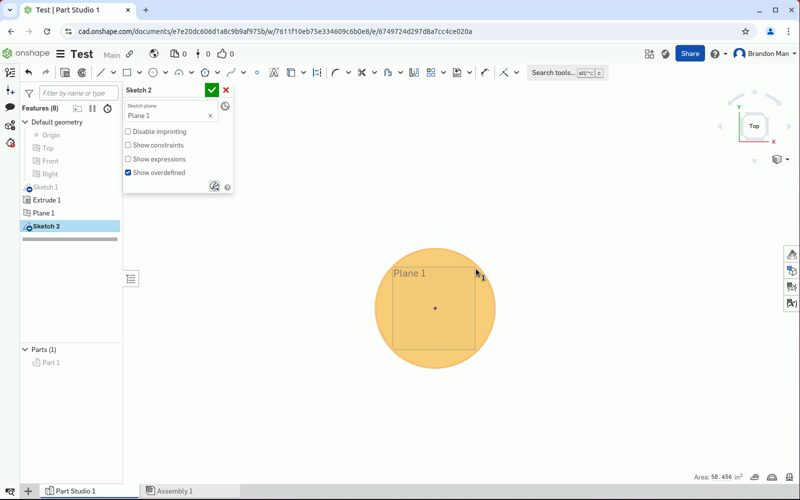
scroll(-6)
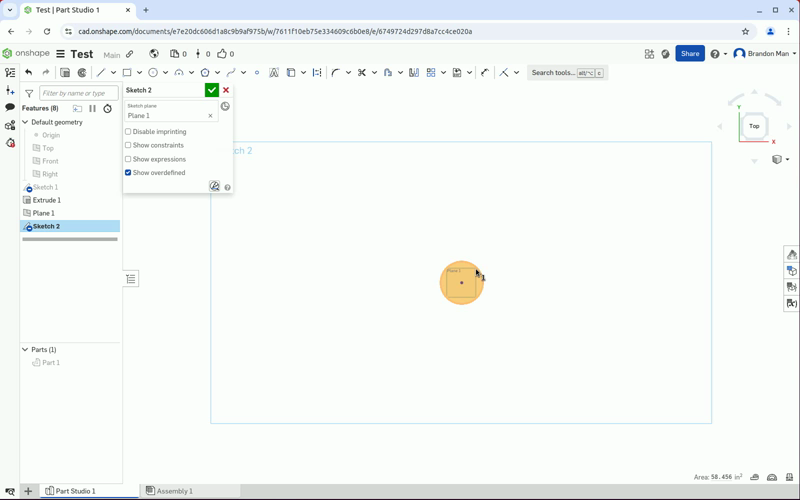
mouse_move(73, 352)
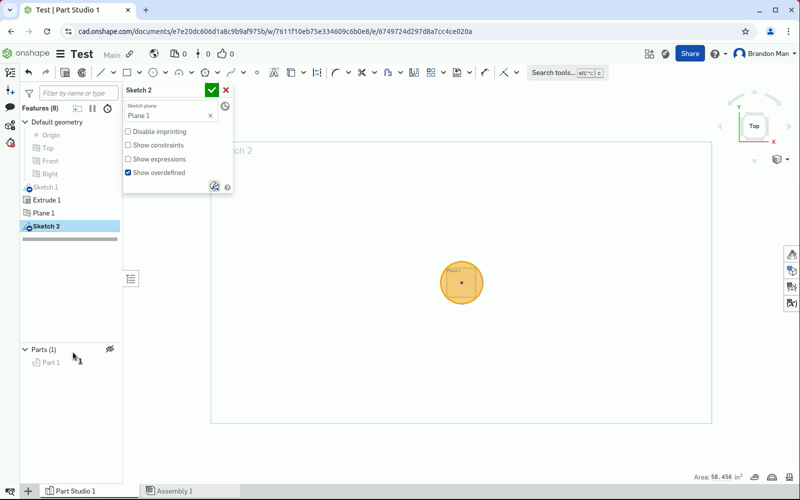
key(shift+y)
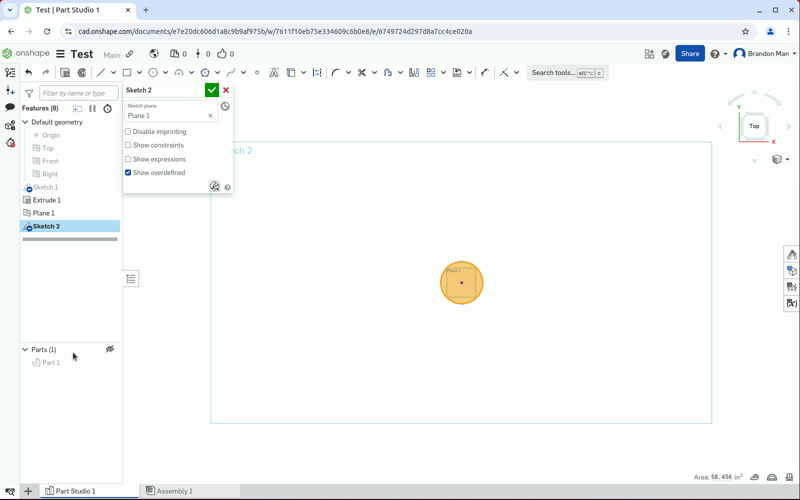
key(shift+e)
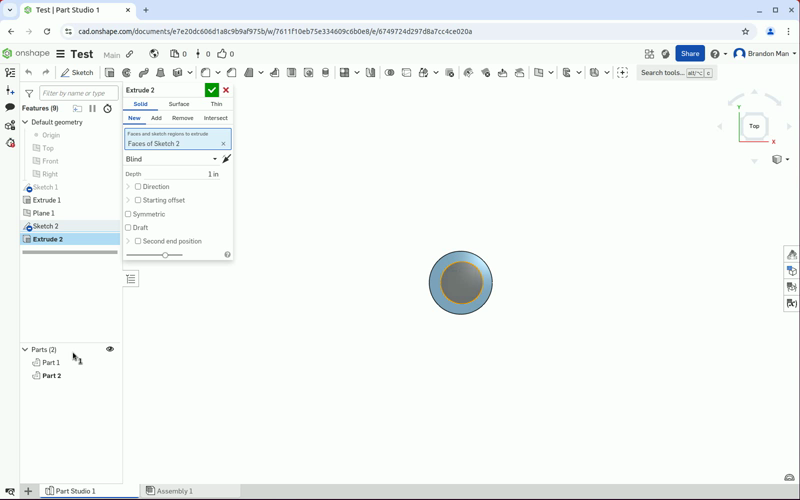
mouse_move(143, 106)
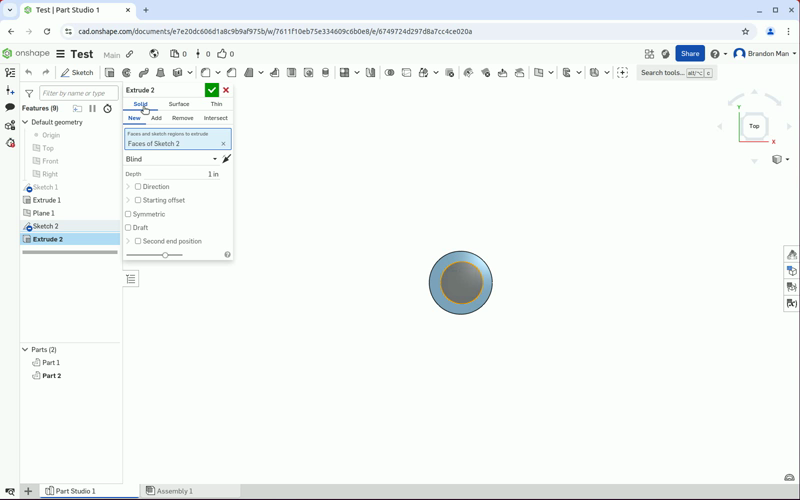
click(143, 106)
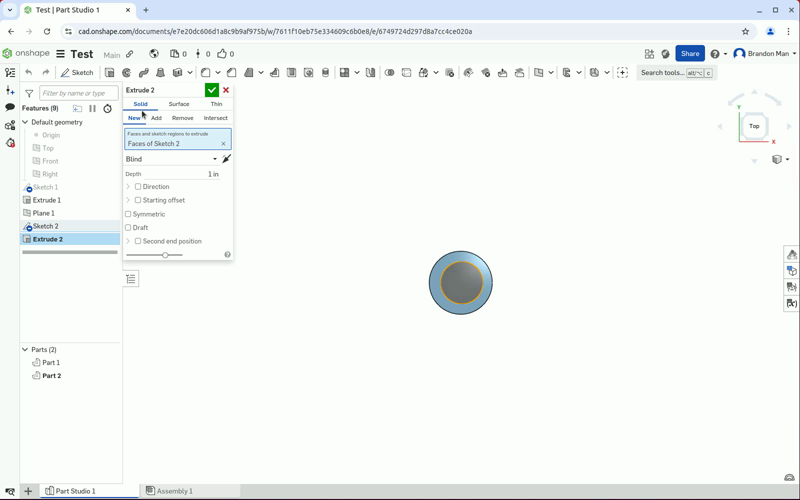
mouse_move(137, 120)
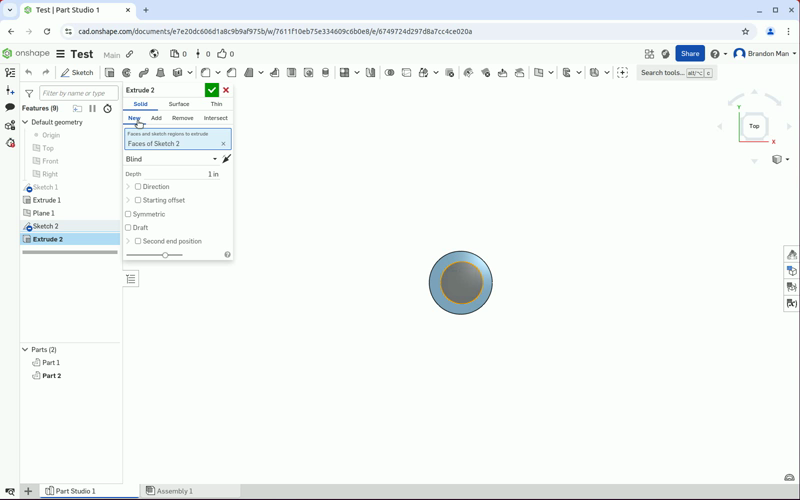
click(137, 120)
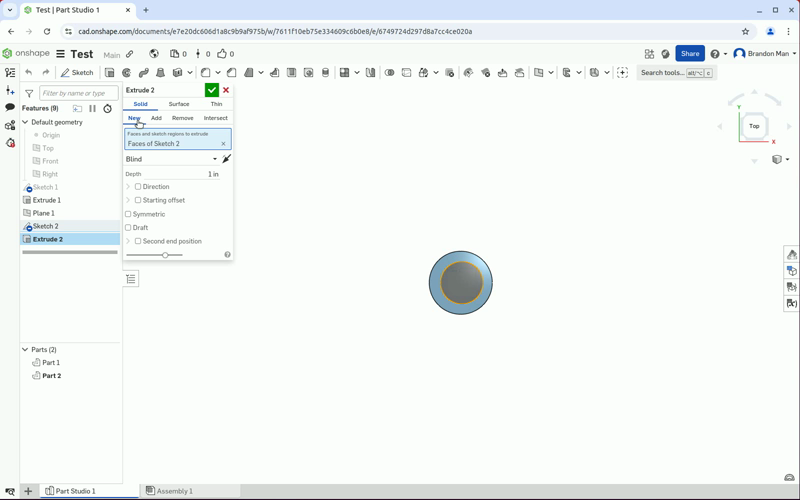
key(tab, 4)
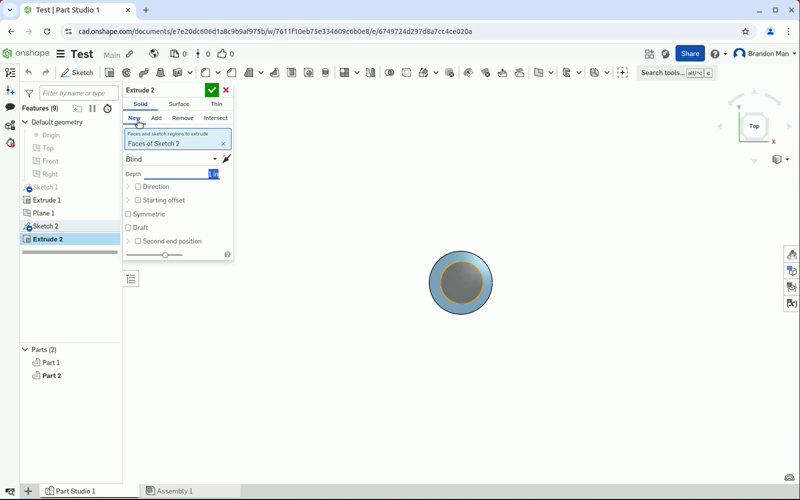
text(21.423)
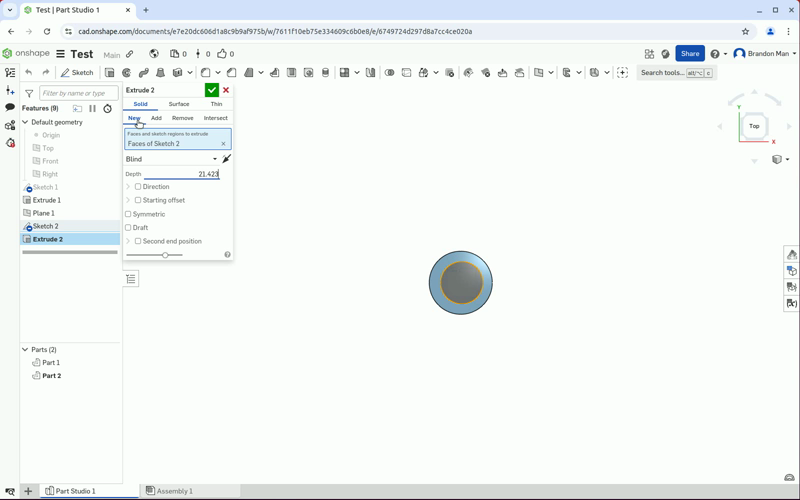
key(enter)
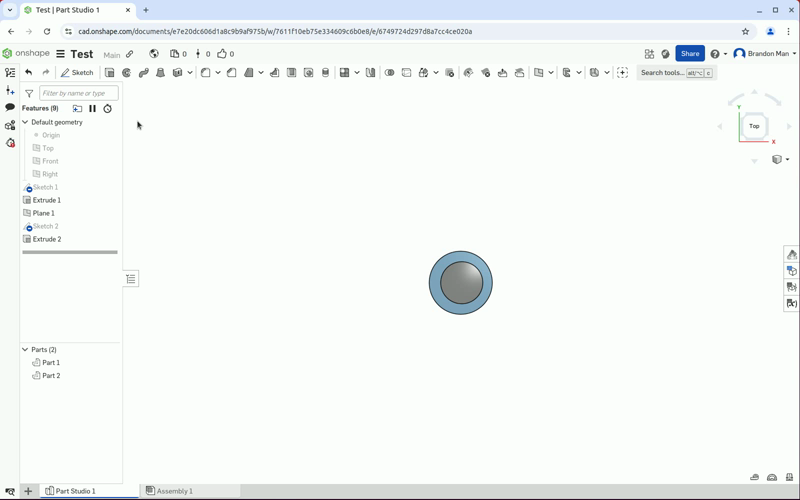
key(shift+h)
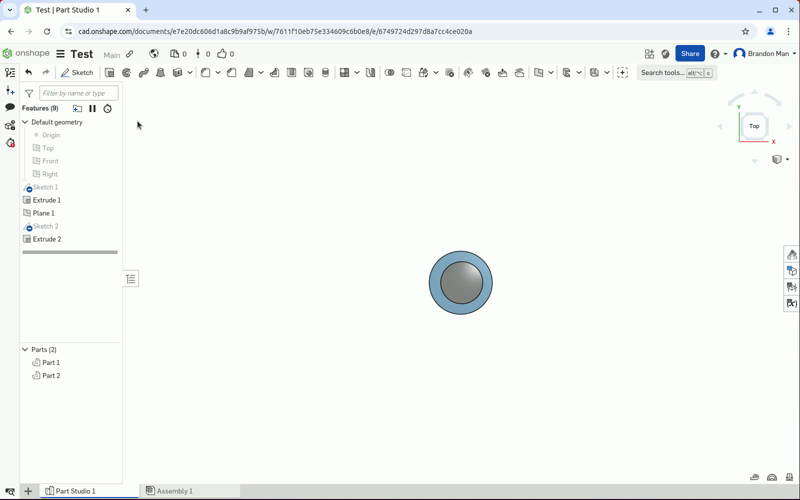
key(shift+h)
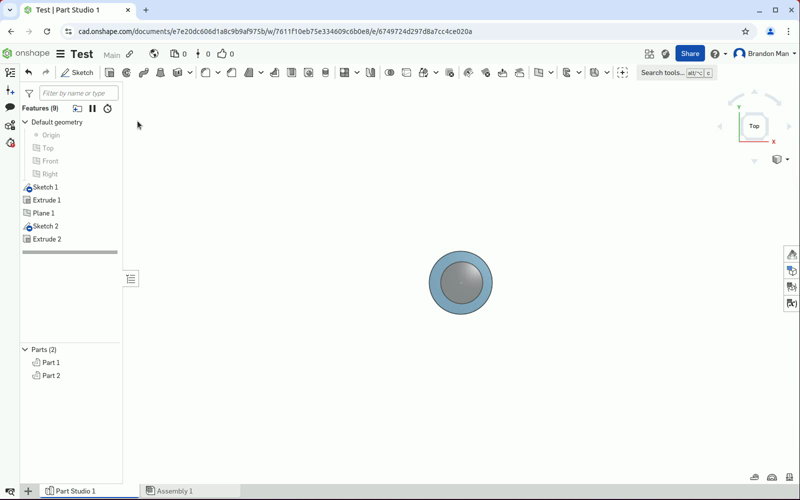
key(shift+7)
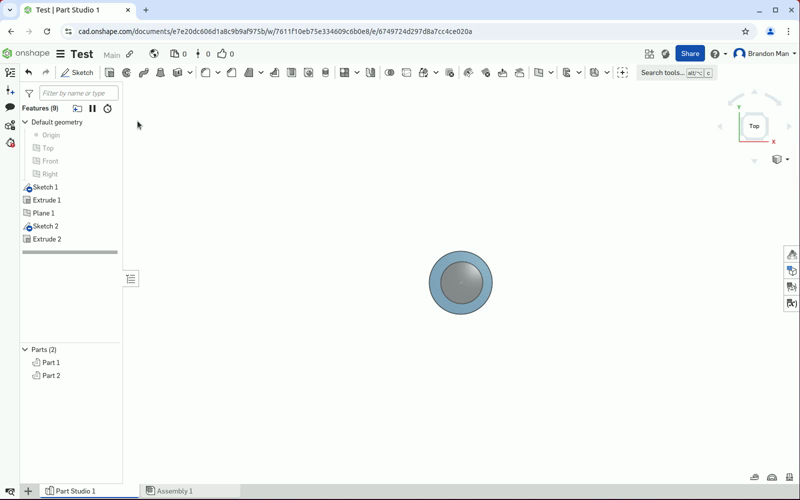
key(up, 3)
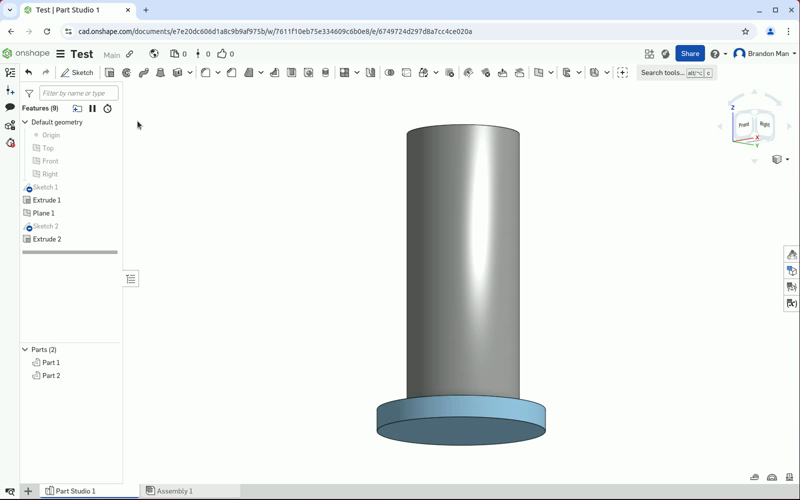
key(left, 3)
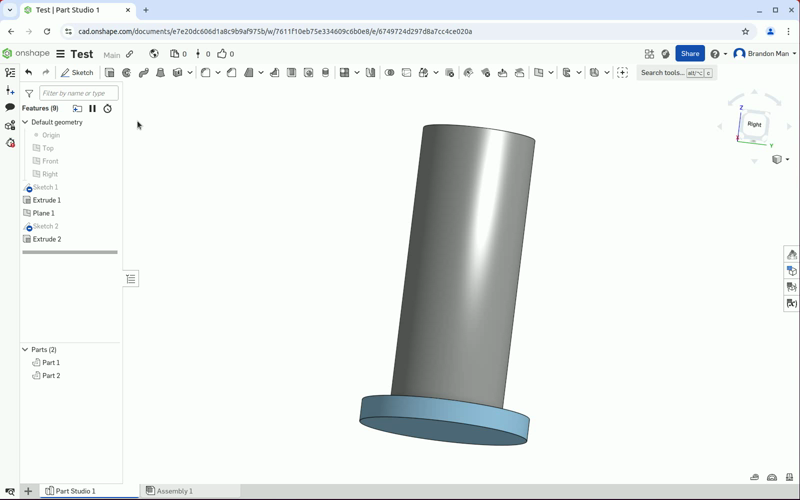
key(right, 3)
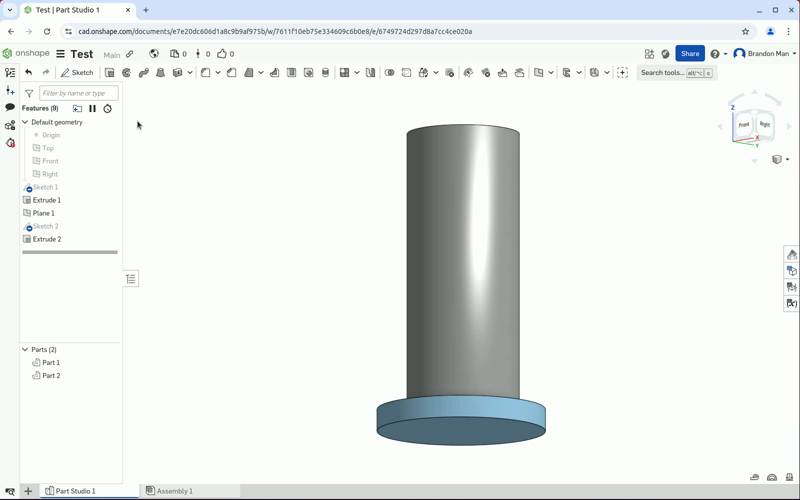
key(down, 3)
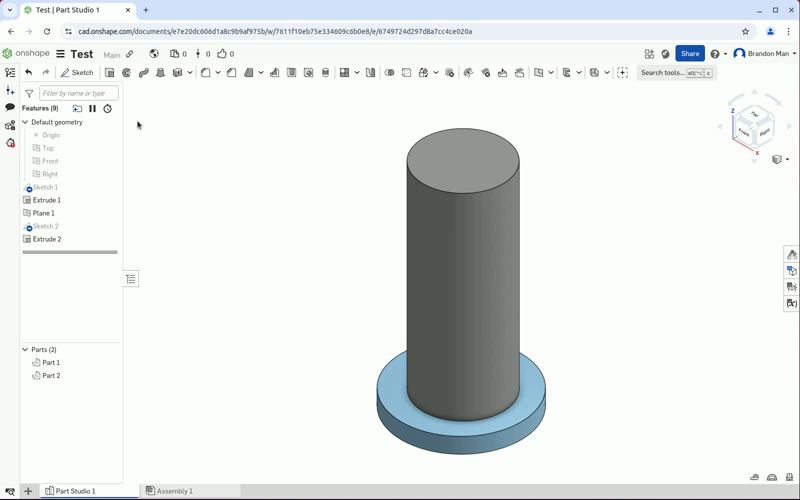
mouse_move(73, 189)
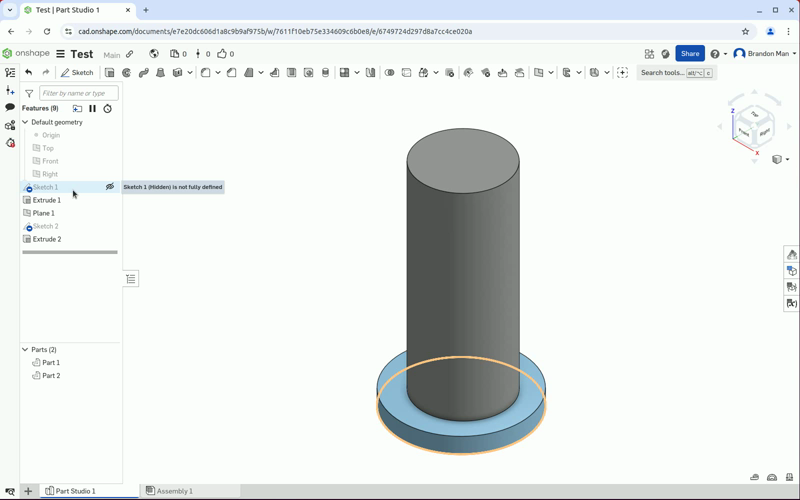
click(73, 189)